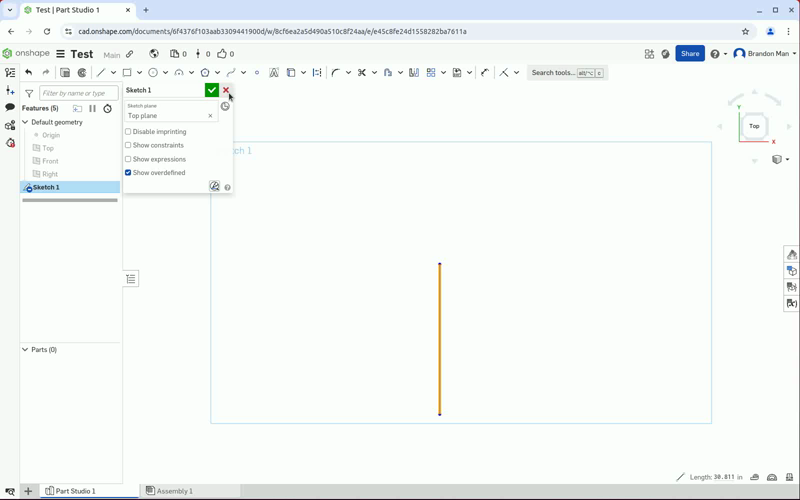
key(shift+h)
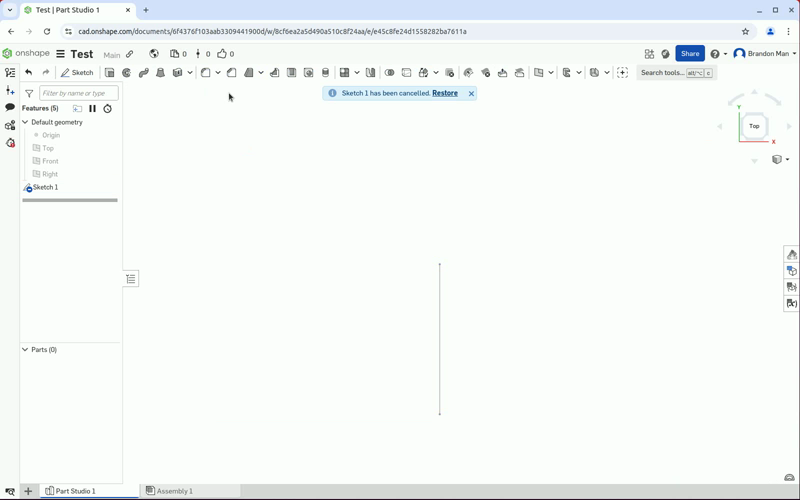
key(shift+s)
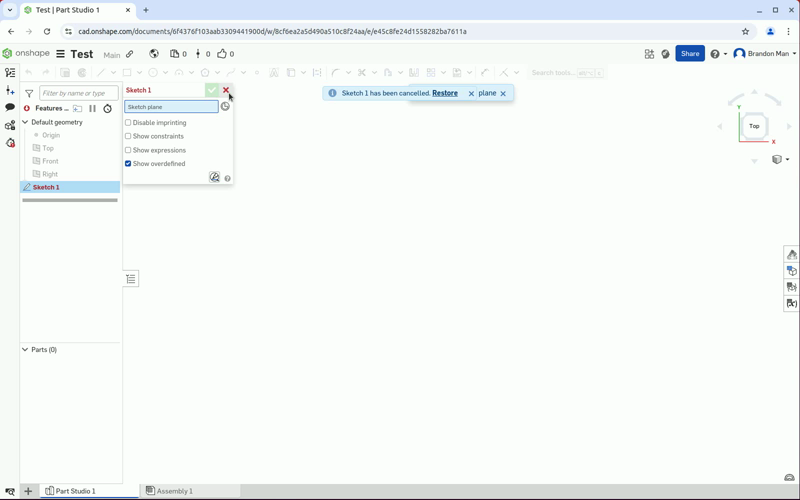
mouse_move(73, 150)
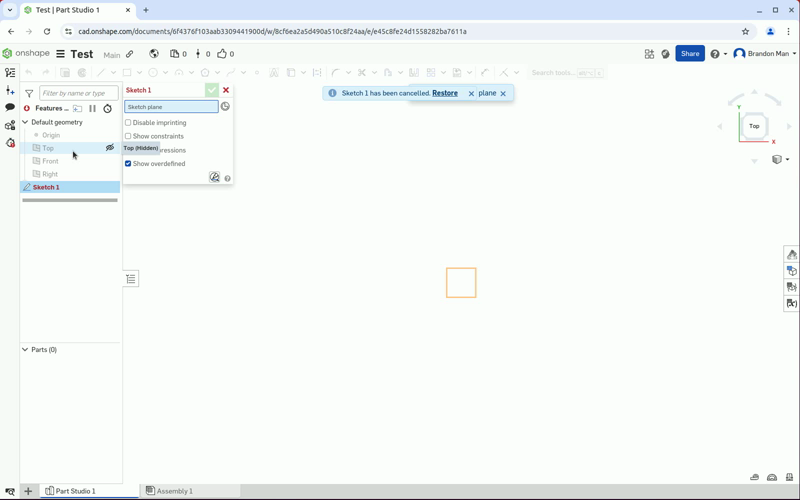
click(73, 150)
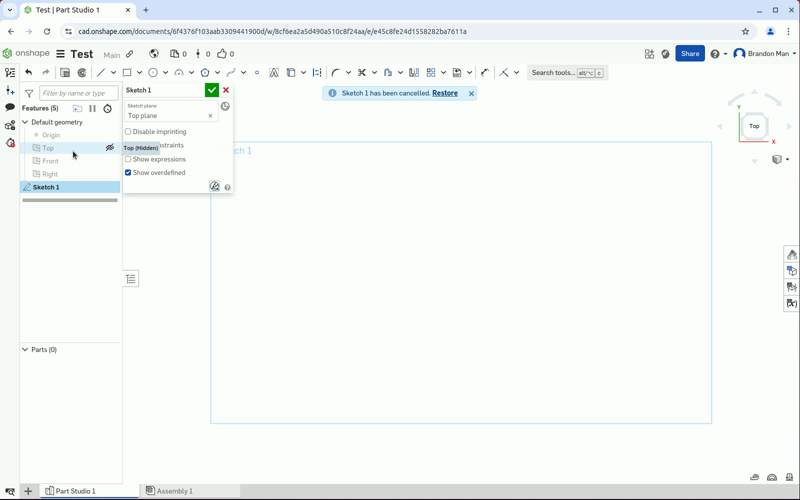
mouse_move(73, 352)
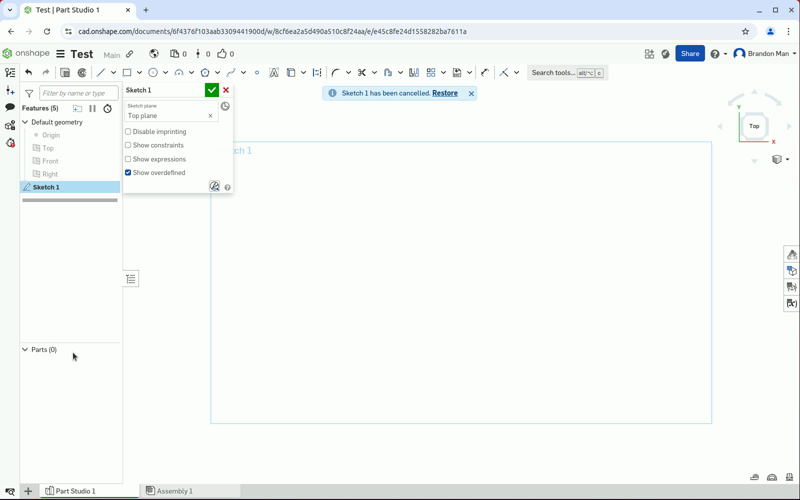
key(y)
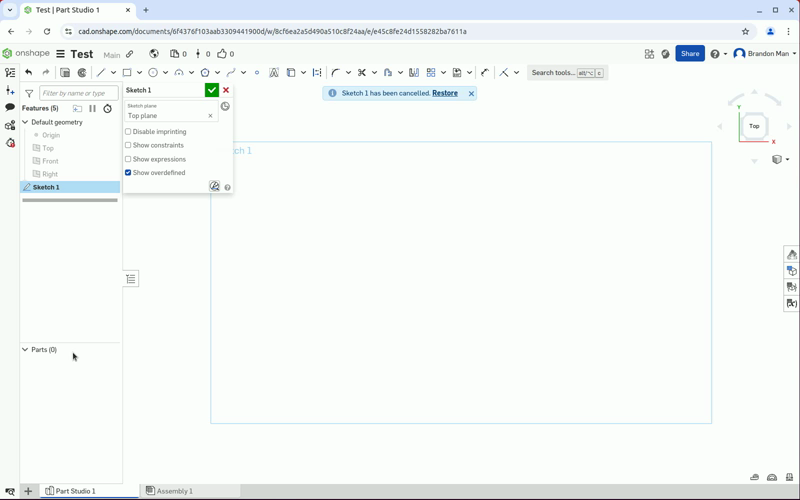
key(c)
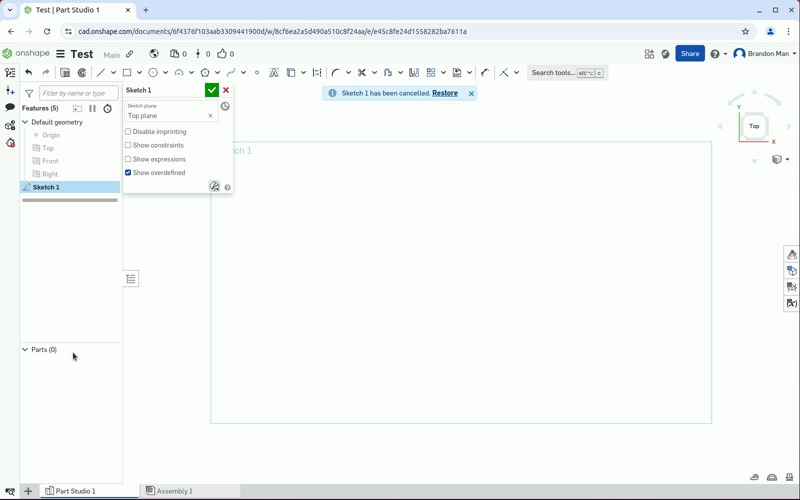
key_down(shift)
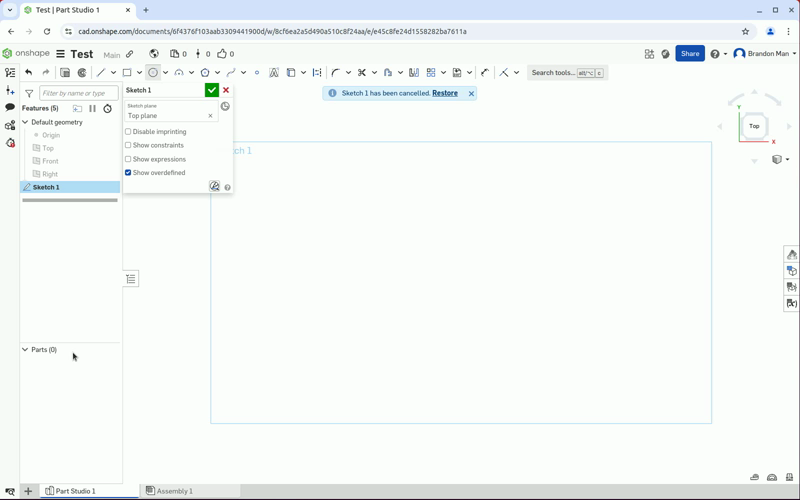
mouse_move(536, 264)
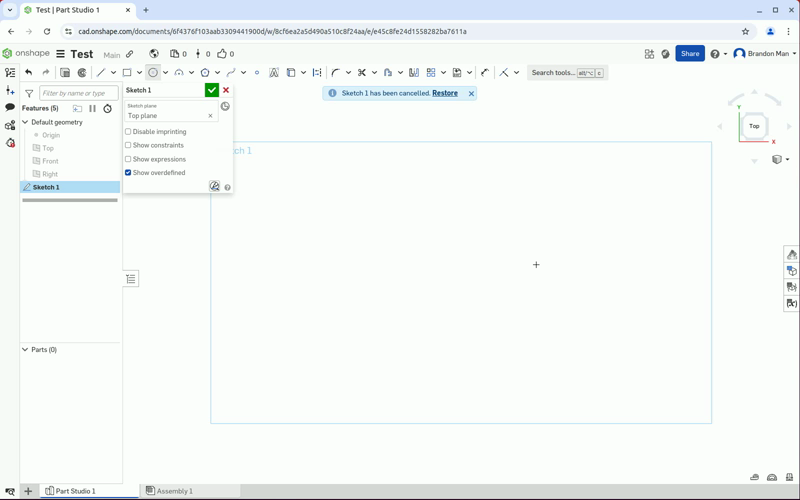
click(536, 264)
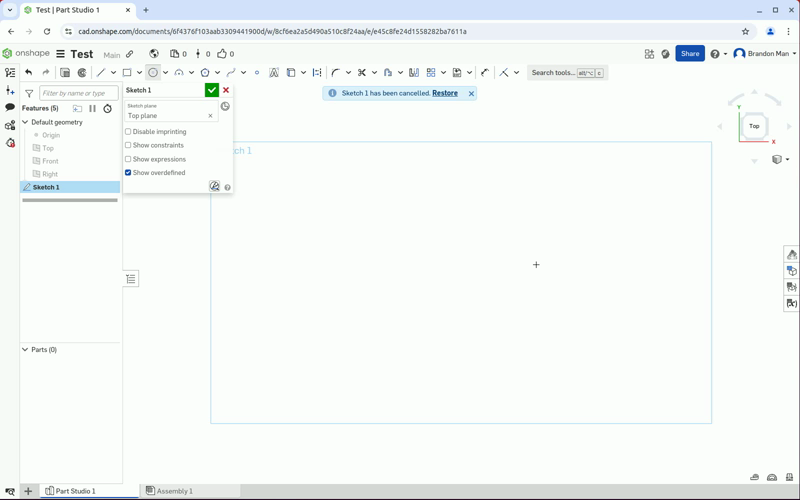
key_up(shift)
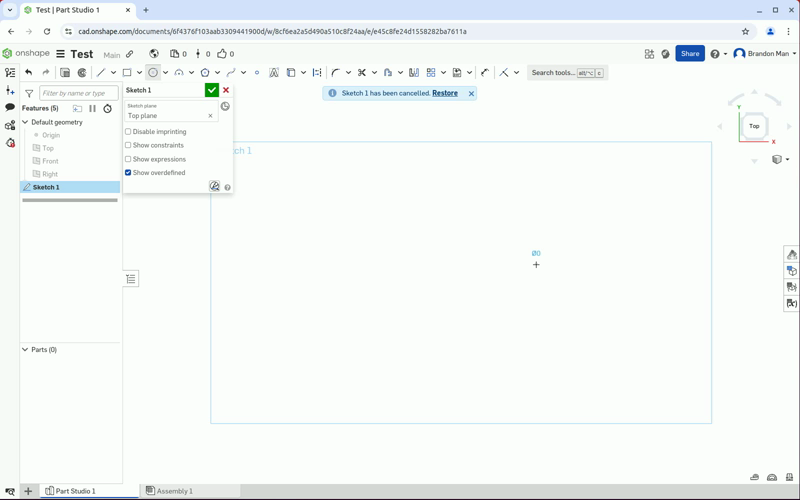
mouse_move(574, 264)
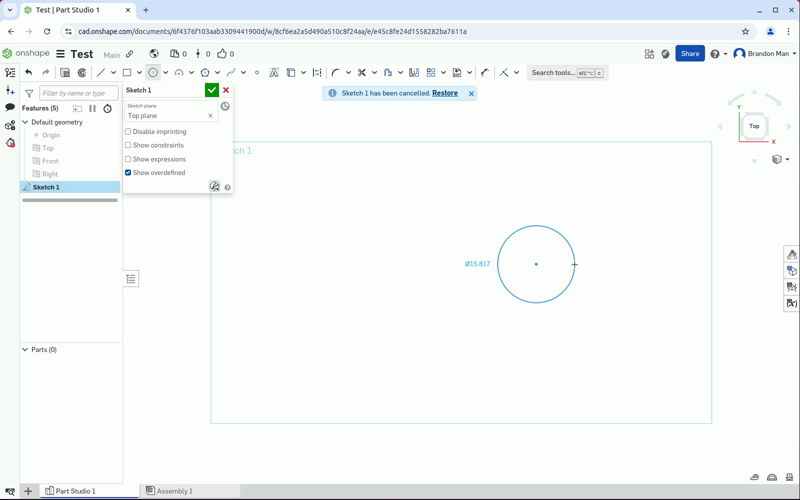
click(574, 264)
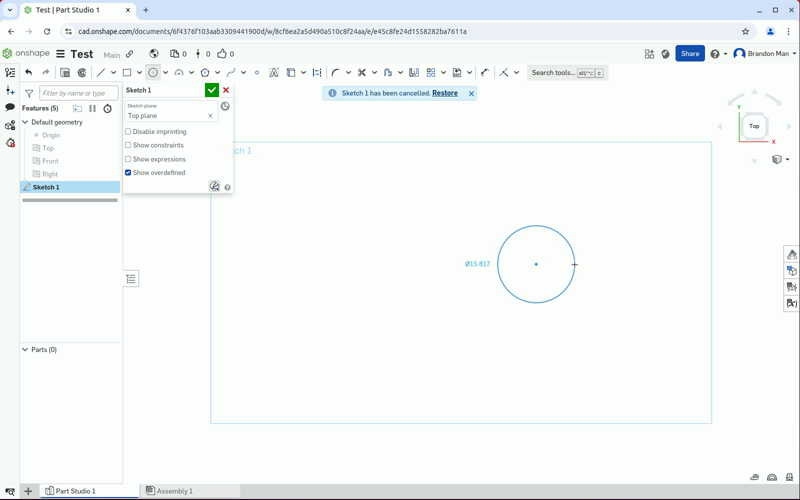
key(esc)
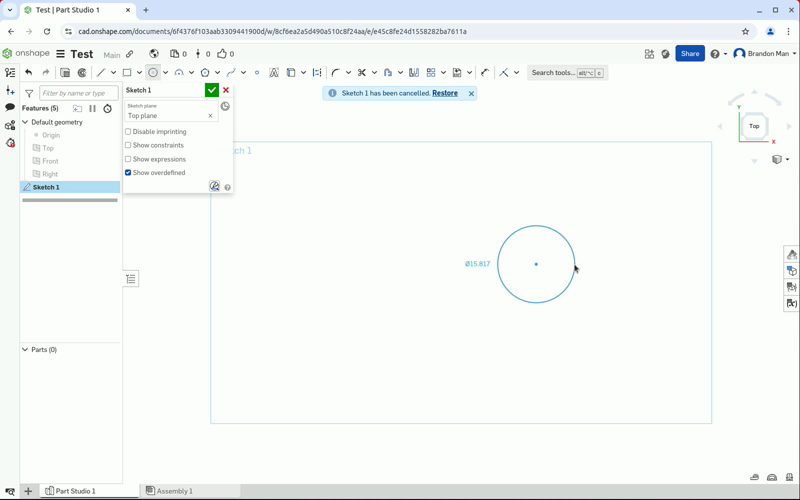
key(c)
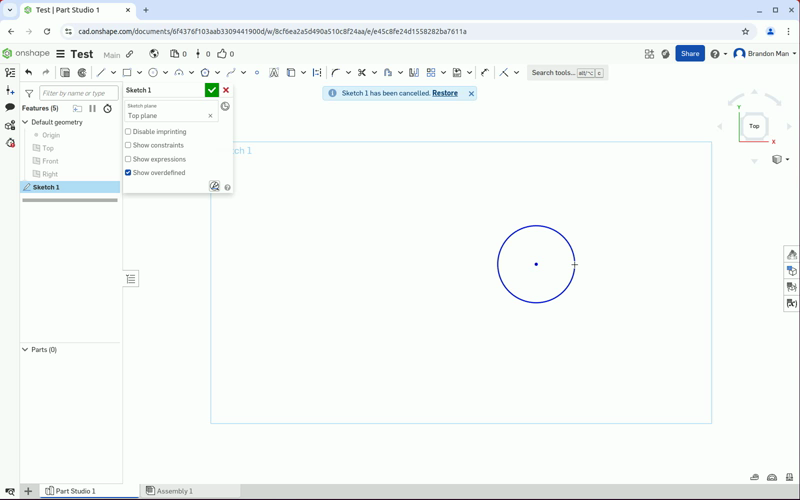
key_down(shift)
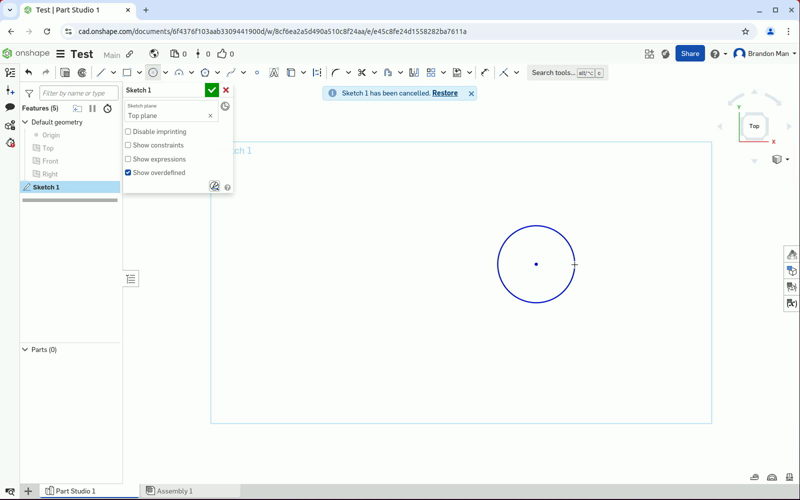
mouse_move(536, 264)
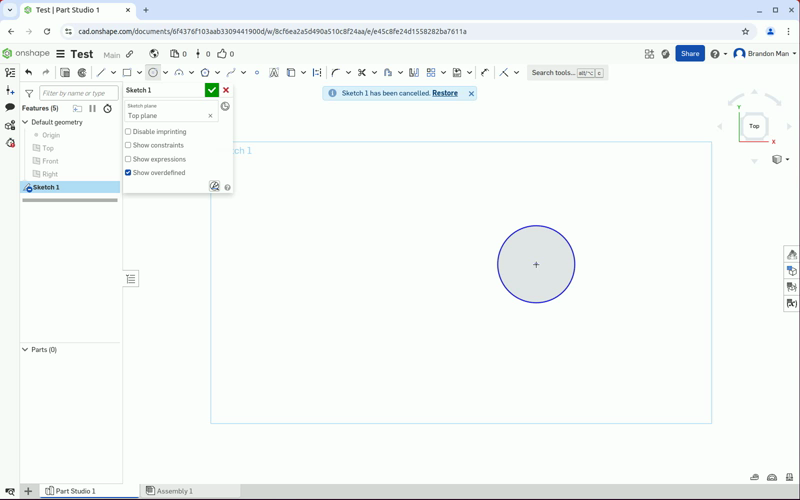
click(536, 264)
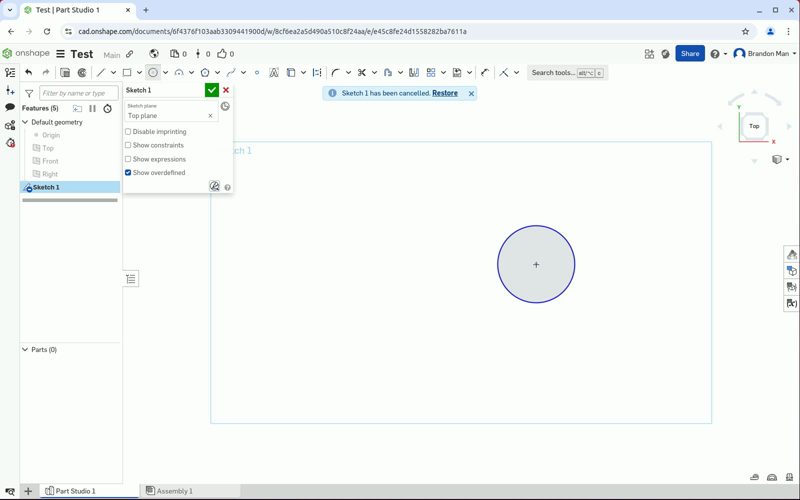
key_up(shift)
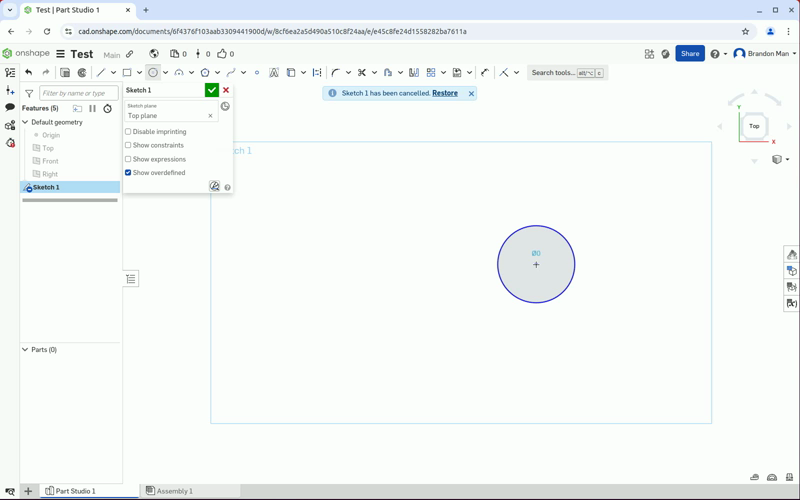
mouse_move(564, 264)
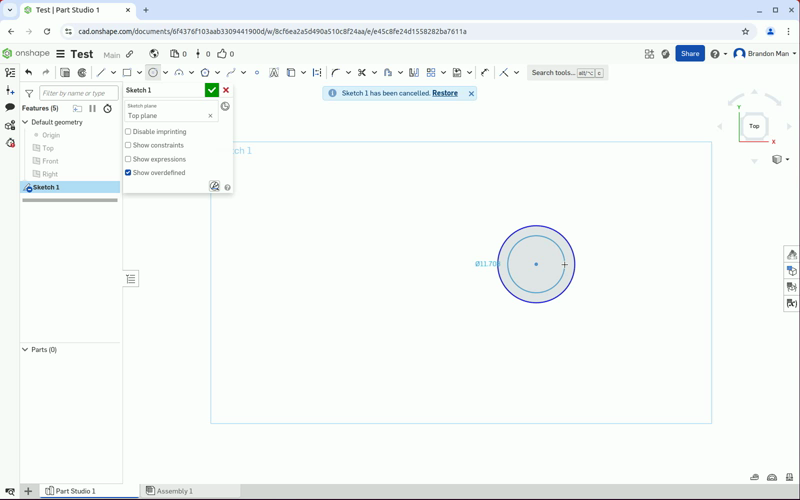
click(564, 264)
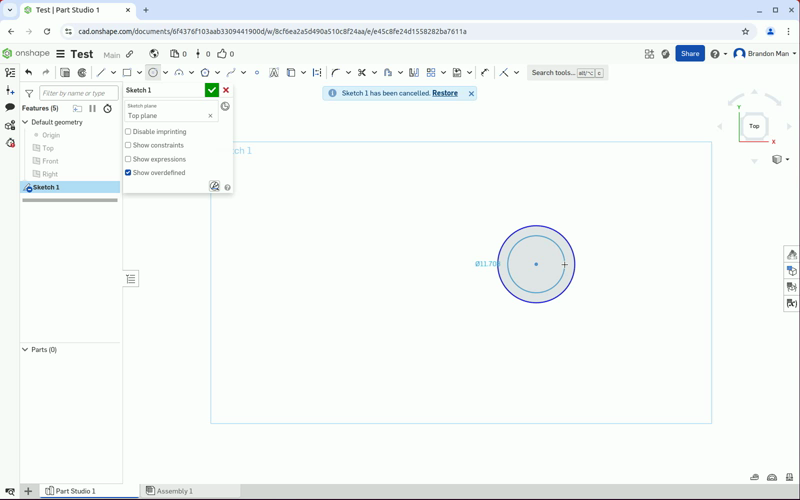
key(esc)
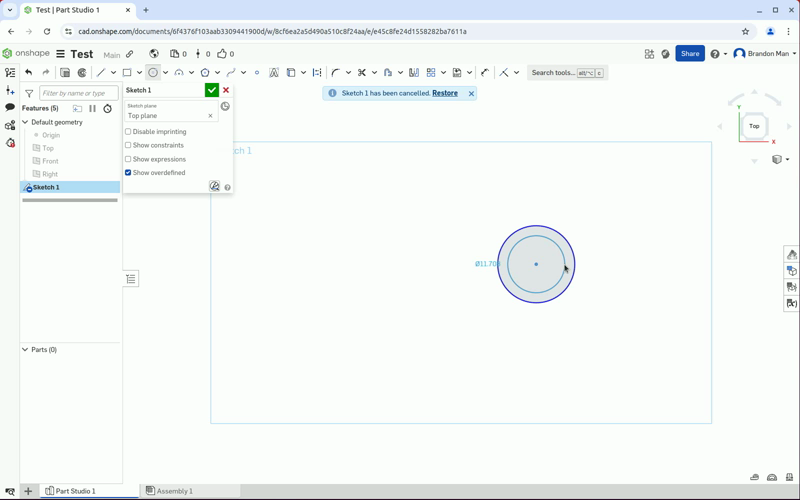
mouse_move(566, 264)
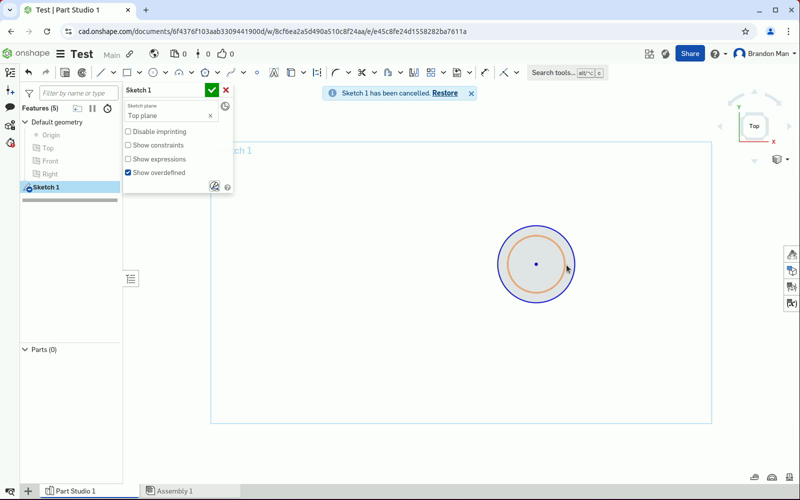
click(566, 264)
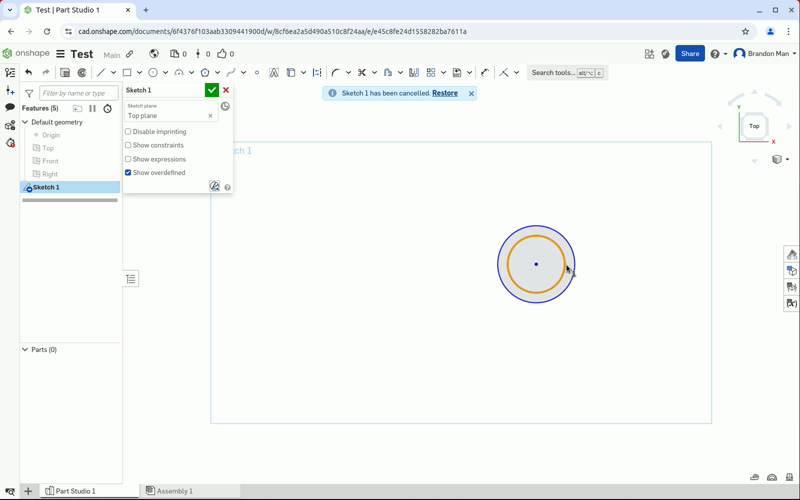
mouse_move(73, 352)
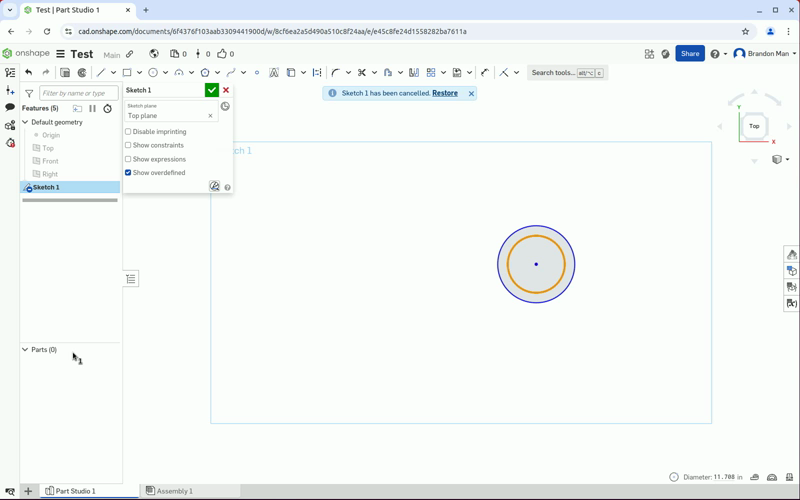
key(shift+y)
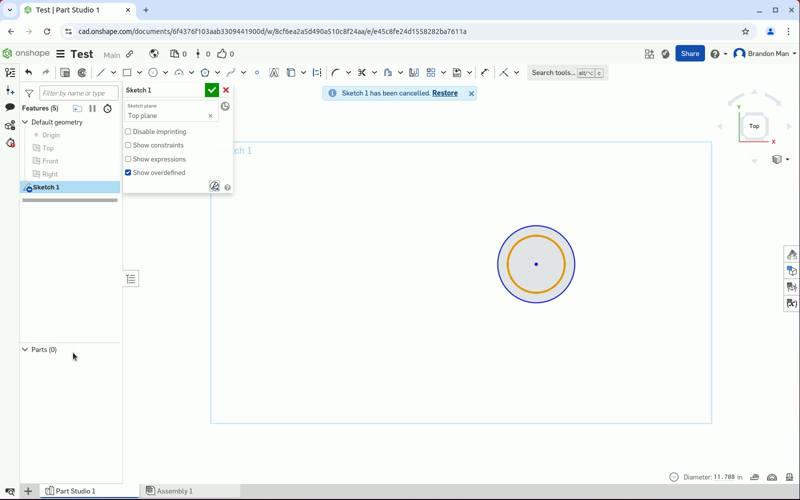
key(shift+e)
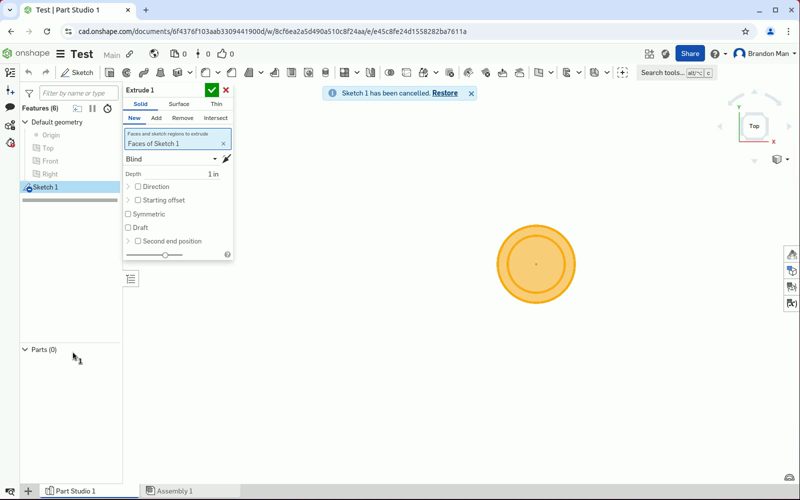
mouse_move(143, 106)
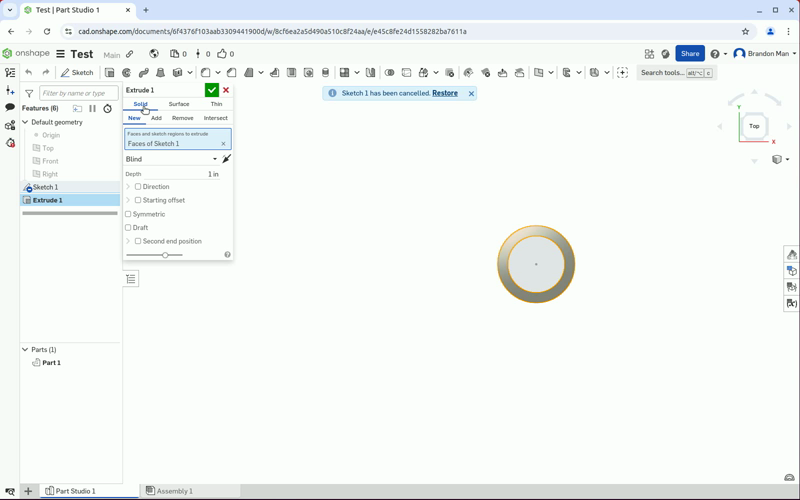
click(143, 106)
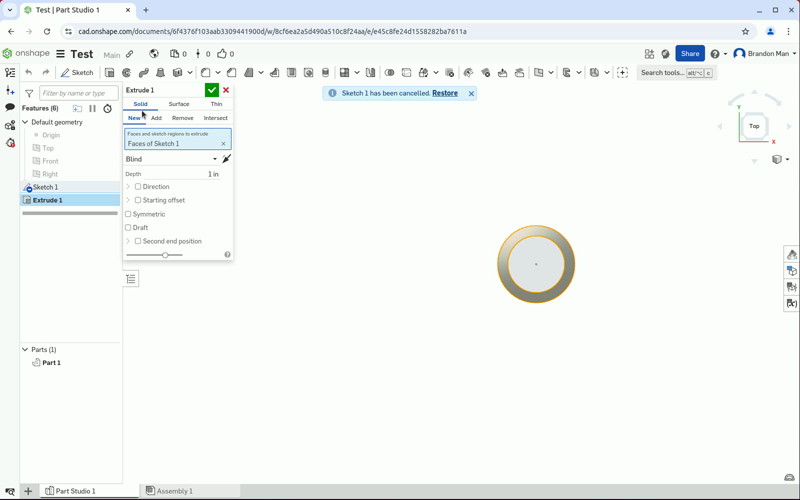
mouse_move(137, 120)
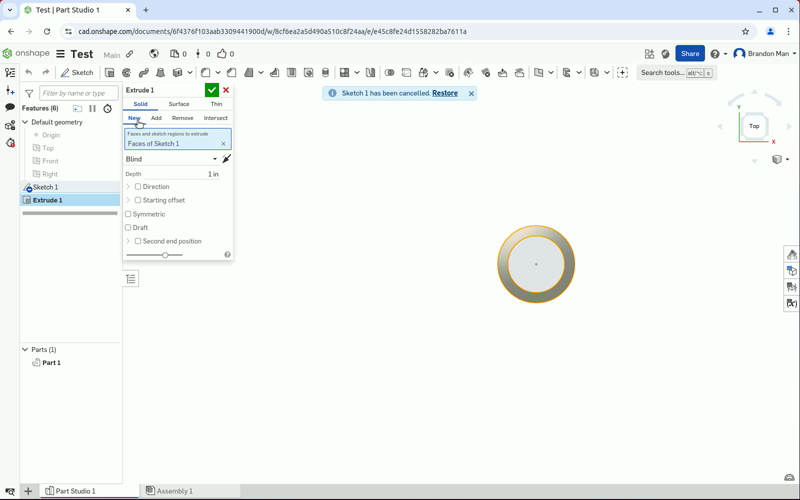
click(137, 120)
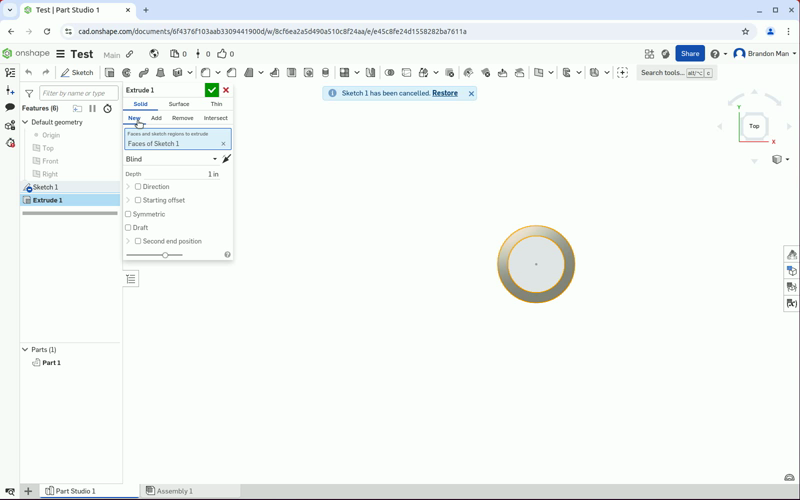
key(tab, 4)
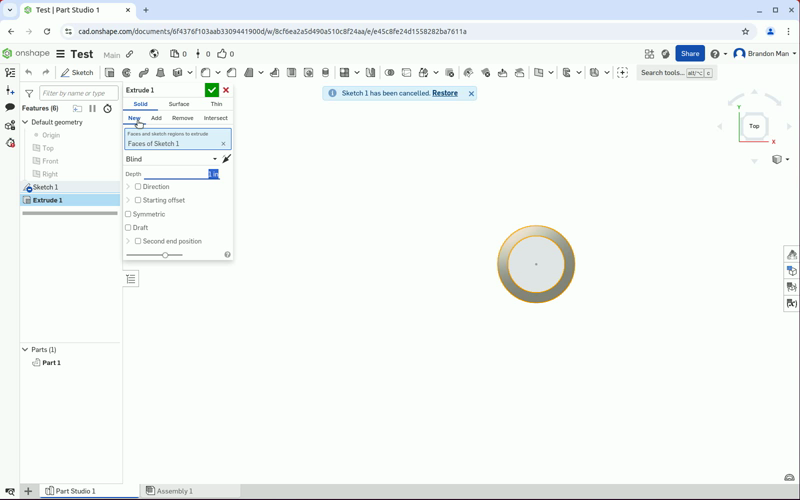
text(11.554)
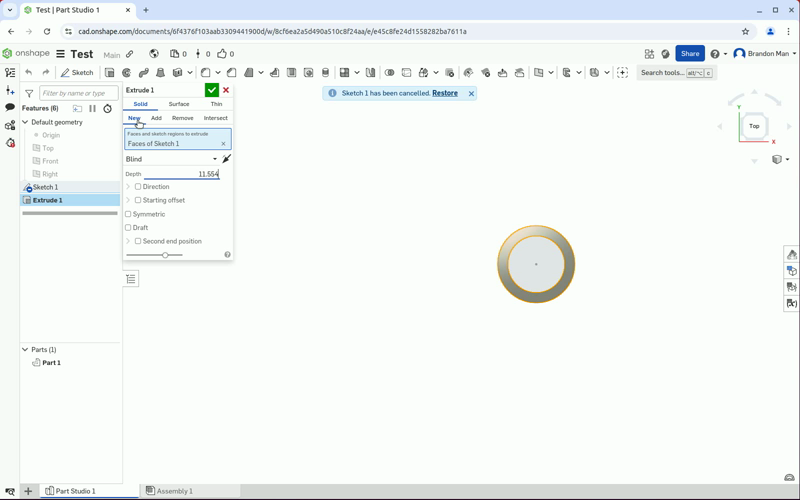
key(enter)
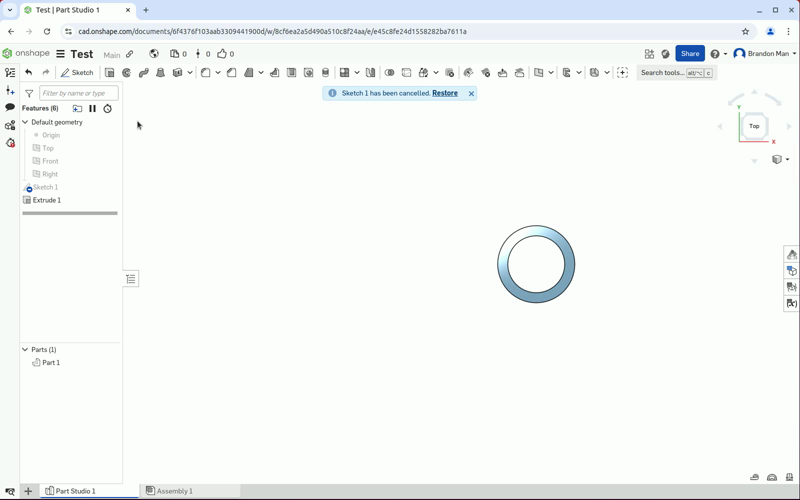
key(shift+h)
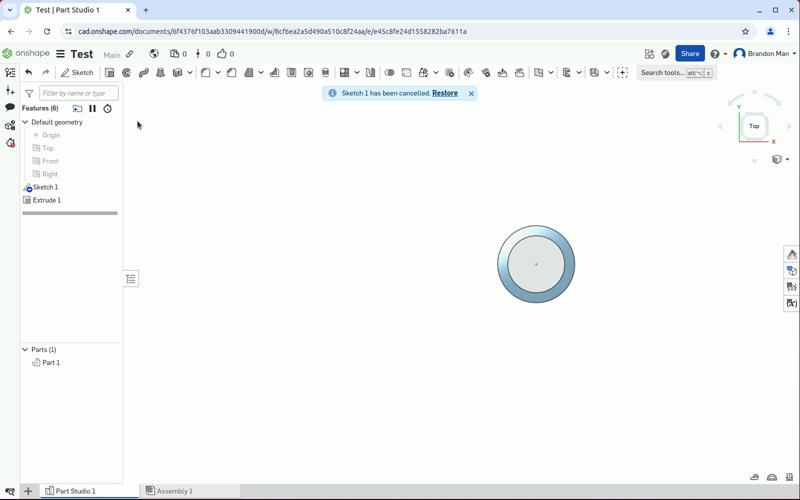
key(shift+h)
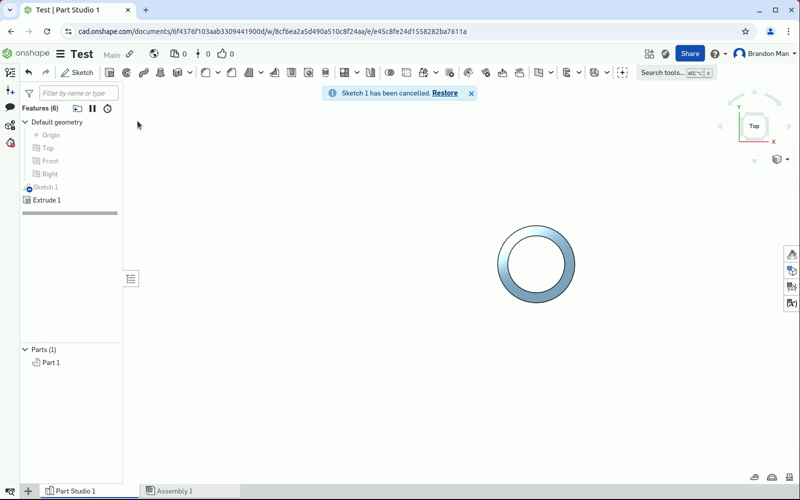
mouse_move(73, 189)
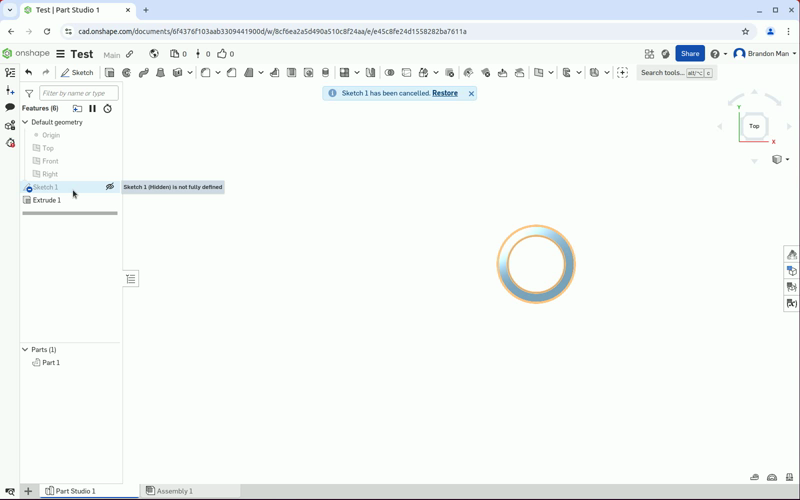
click(73, 189)
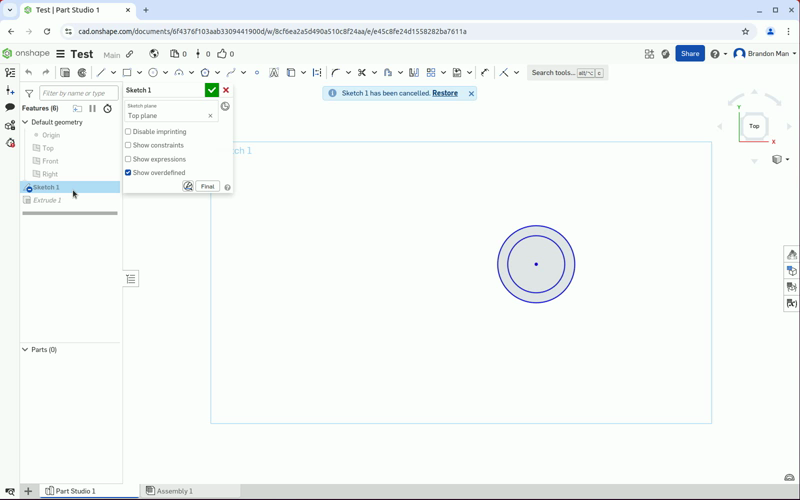
mouse_move(229, 92)
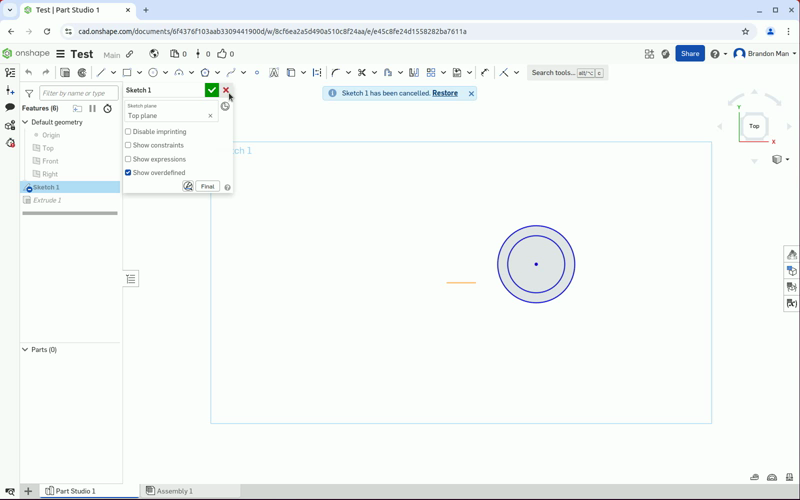
click(229, 92)
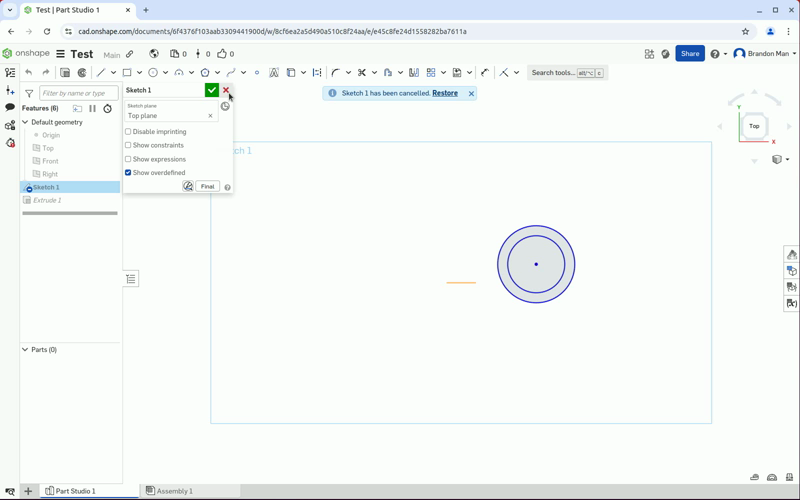
key(shift+s)
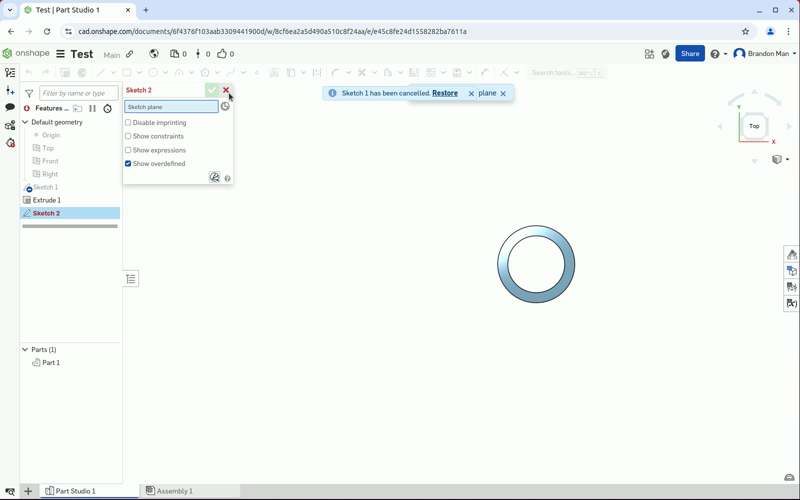
mouse_move(73, 150)
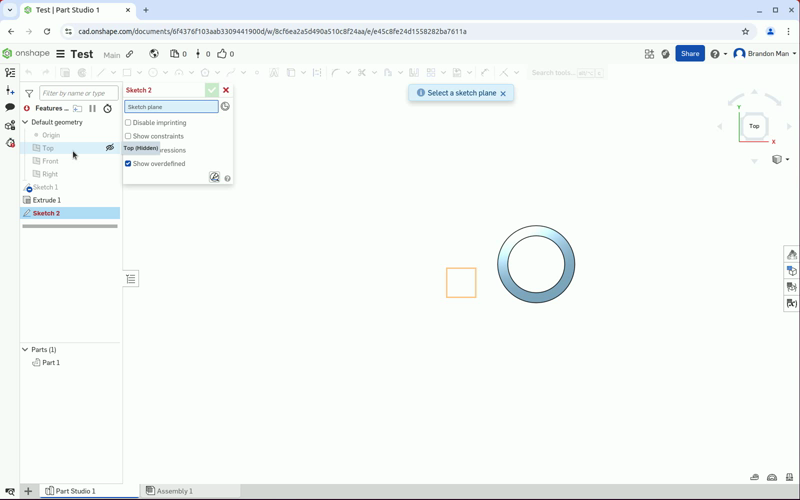
click(73, 150)
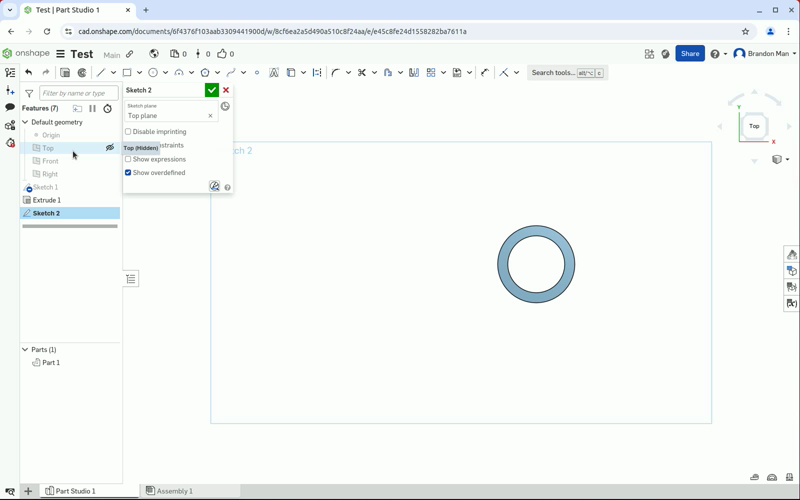
mouse_move(73, 352)
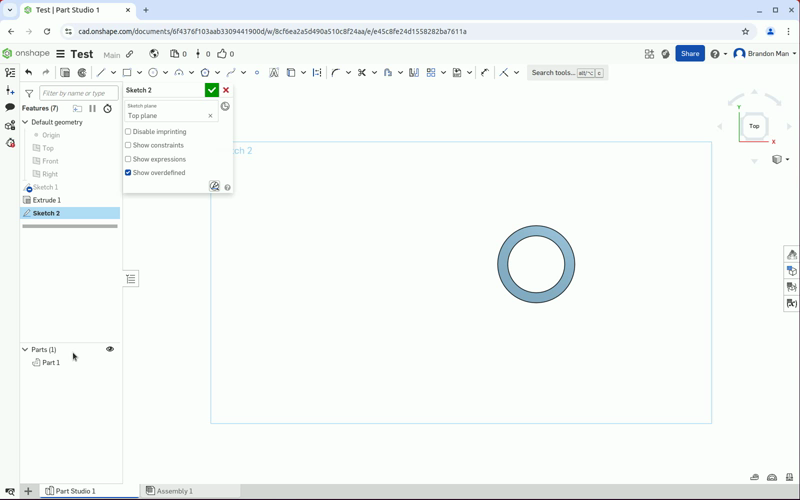
key(y)
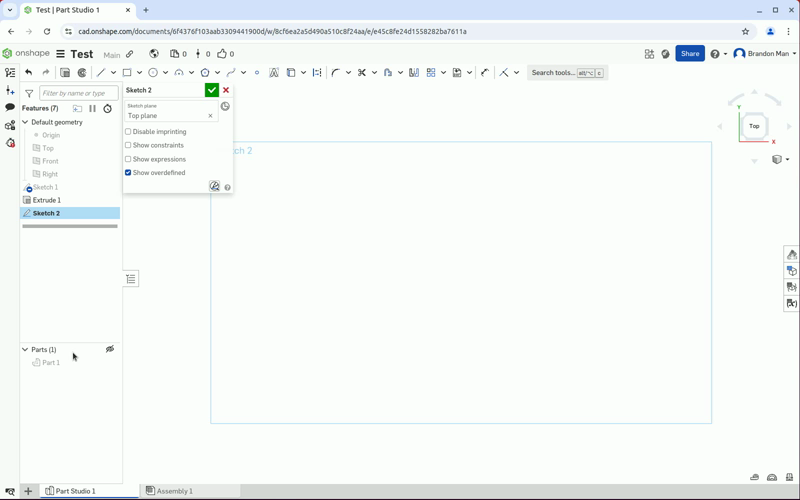
key(c)
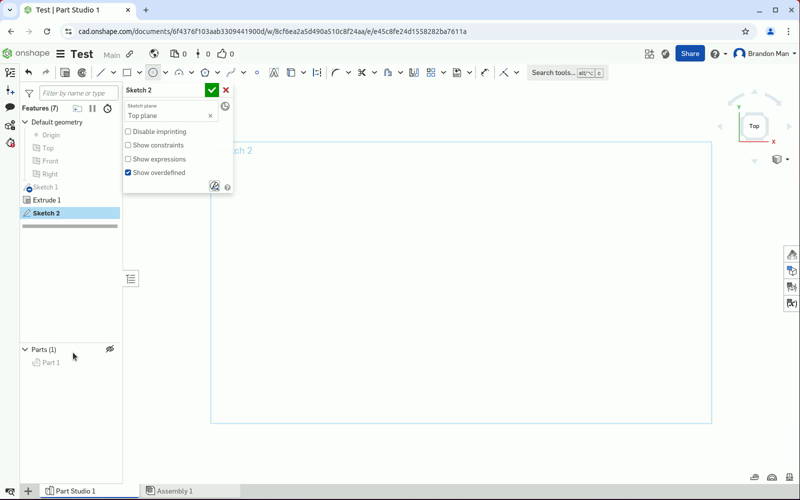
key_down(shift)
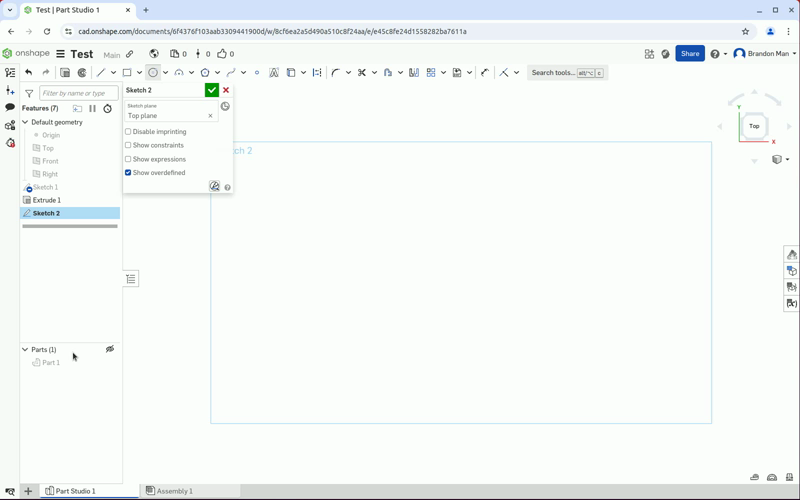
mouse_move(427, 264)
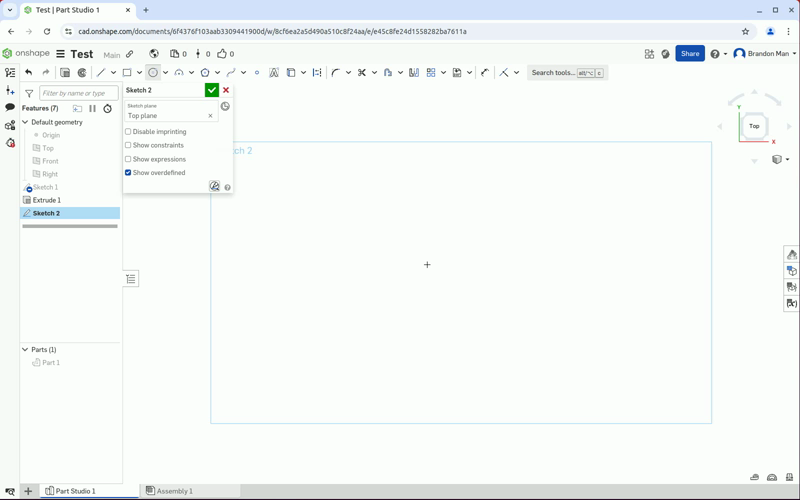
click(427, 264)
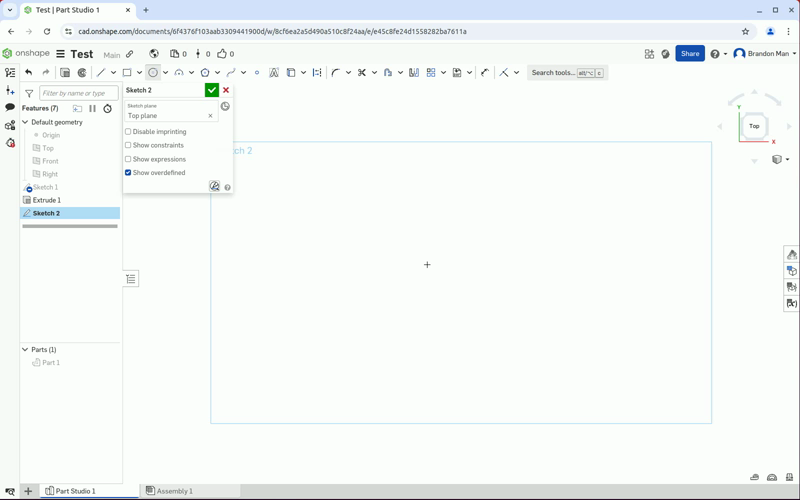
key_up(shift)
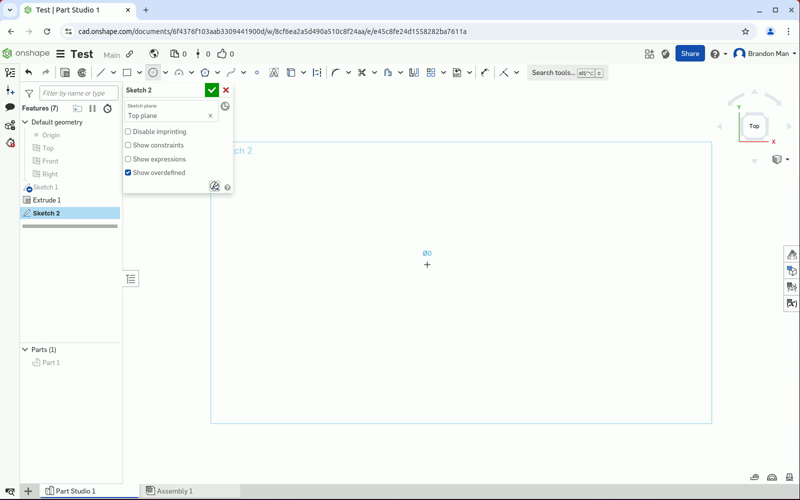
mouse_move(465, 264)
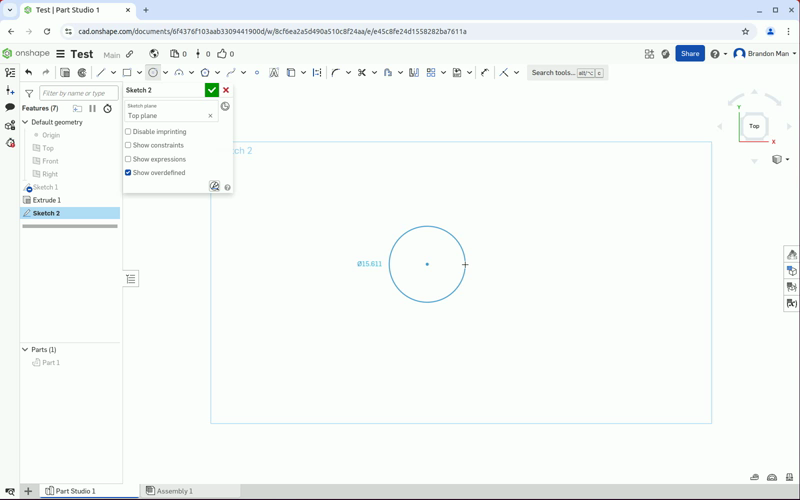
click(465, 264)
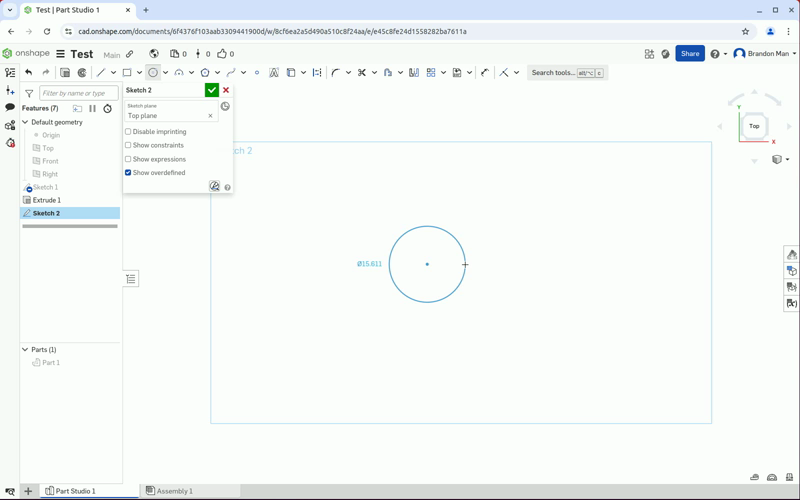
key(esc)
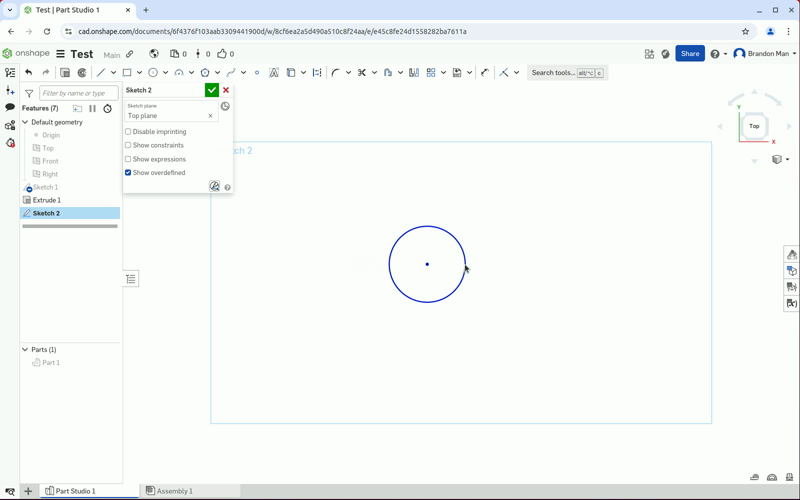
key(c)
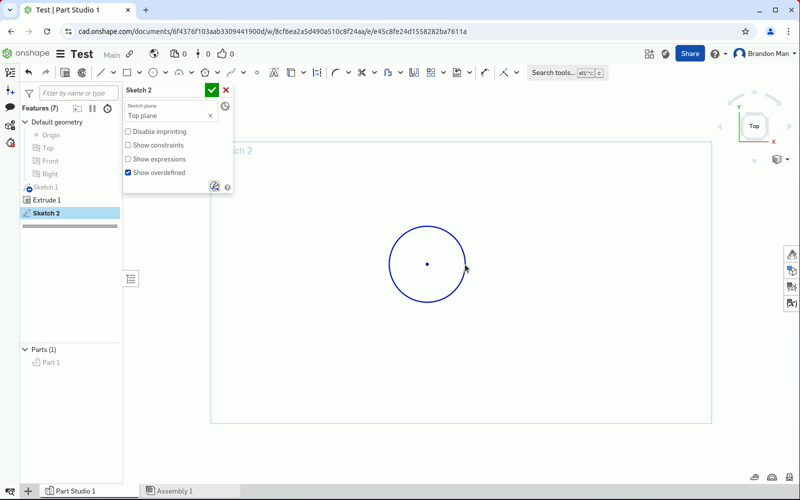
key_down(shift)
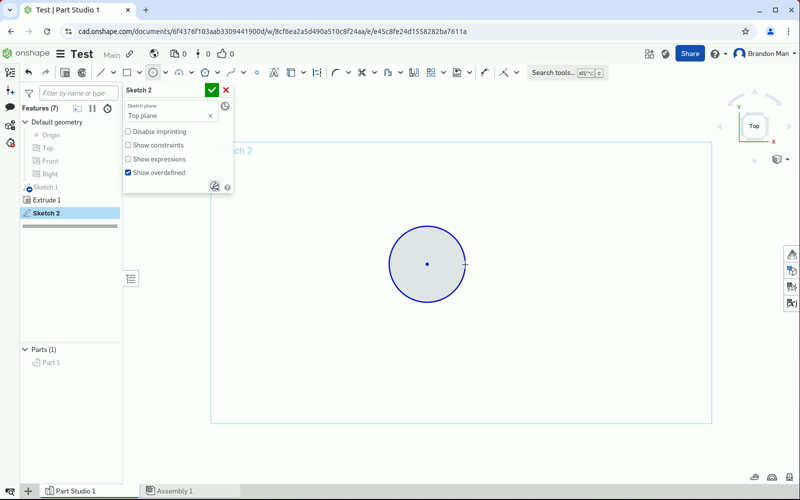
mouse_move(427, 264)
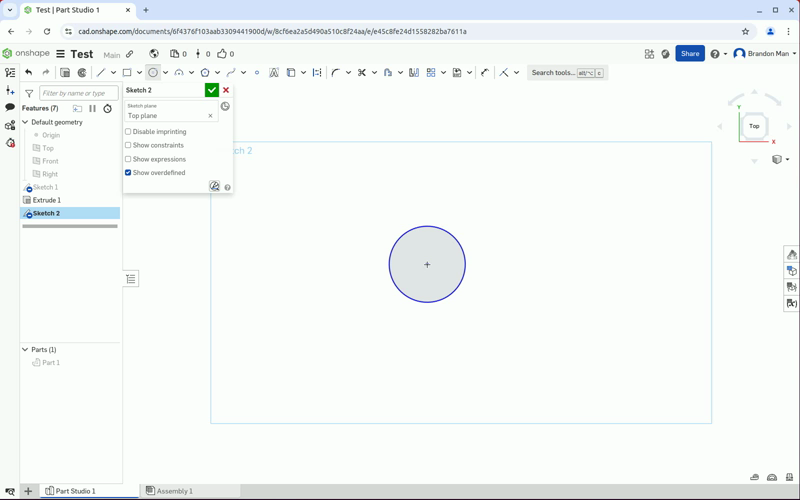
click(427, 264)
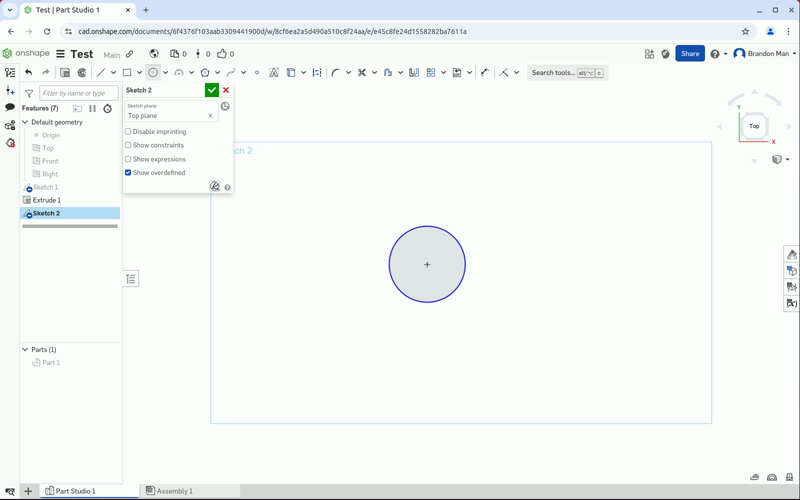
key_up(shift)
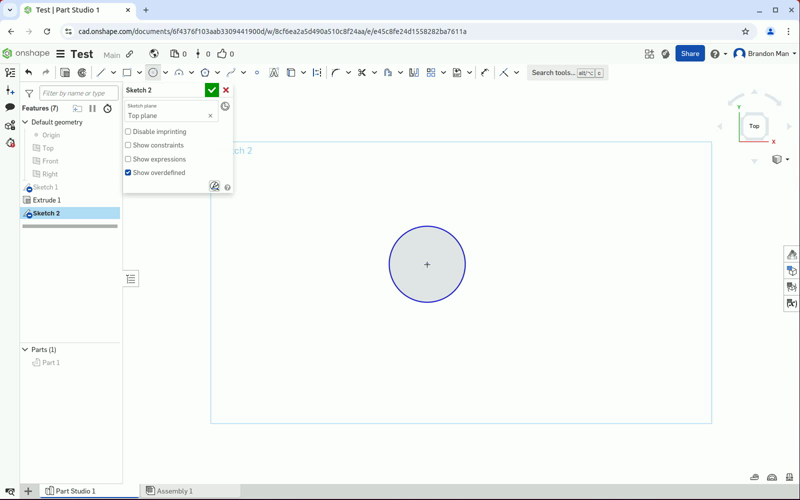
mouse_move(455, 264)
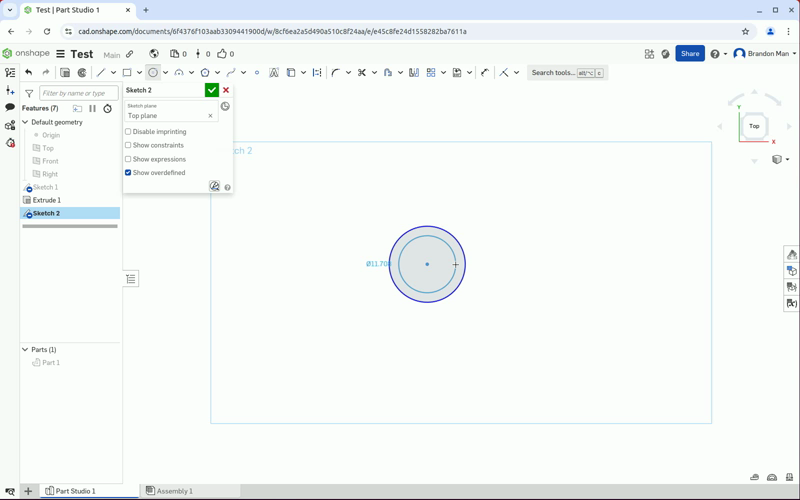
click(455, 264)
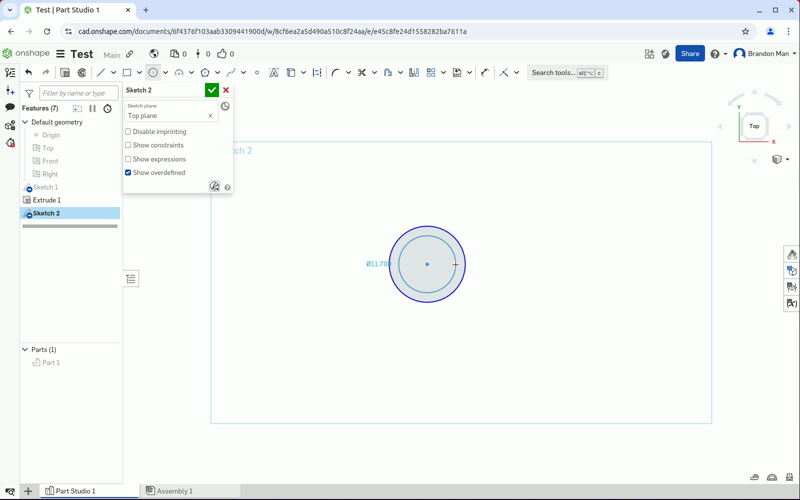
key(esc)
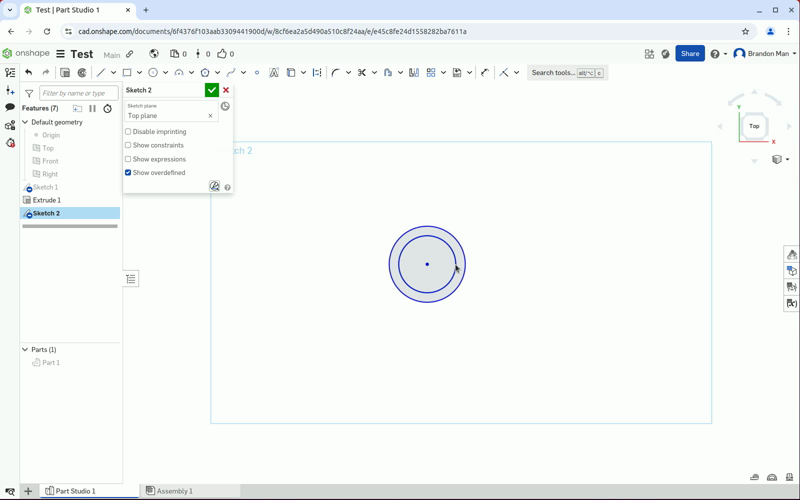
mouse_move(447, 292)
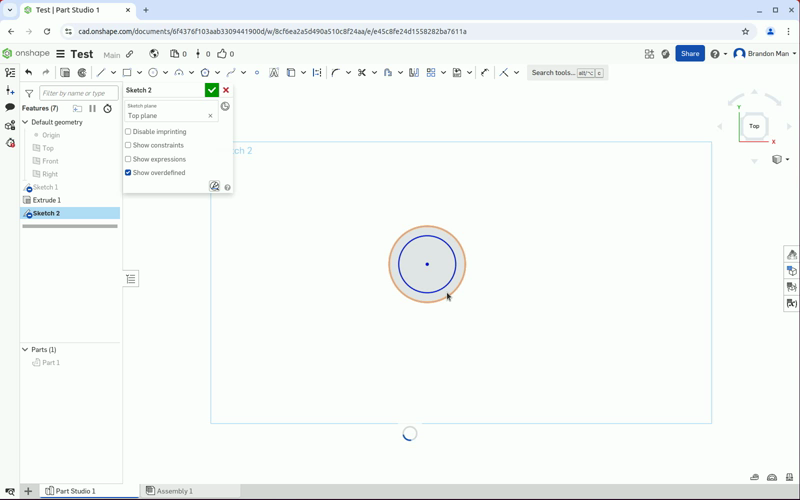
click(447, 292)
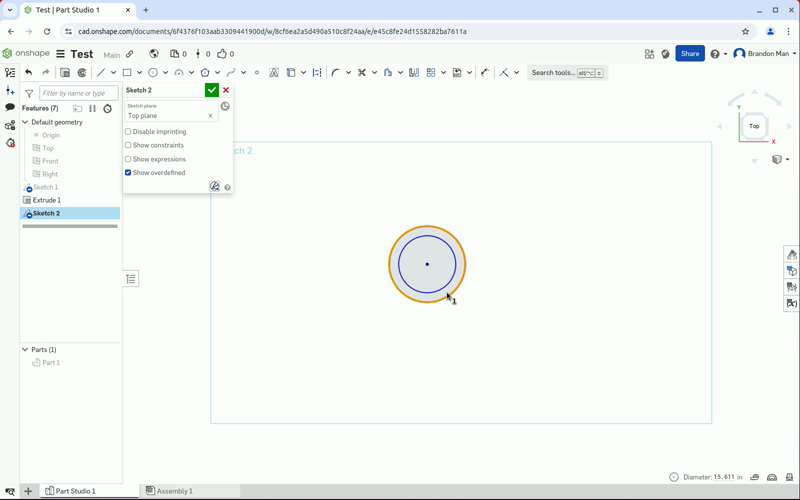
mouse_move(73, 352)
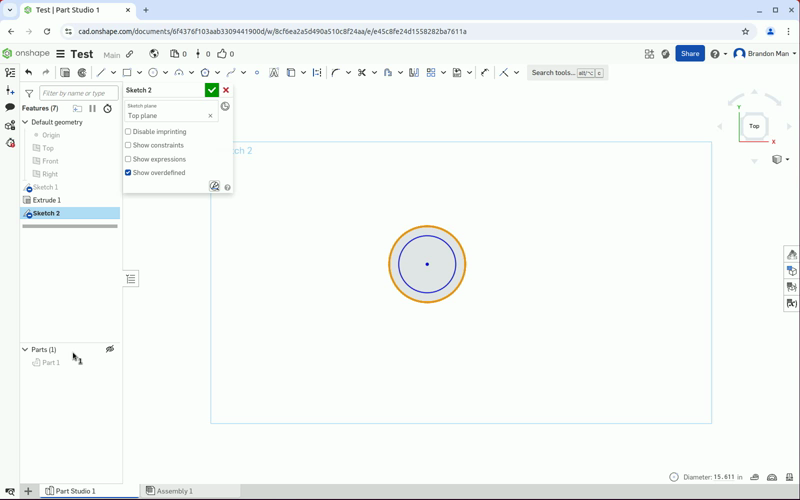
key(shift+y)
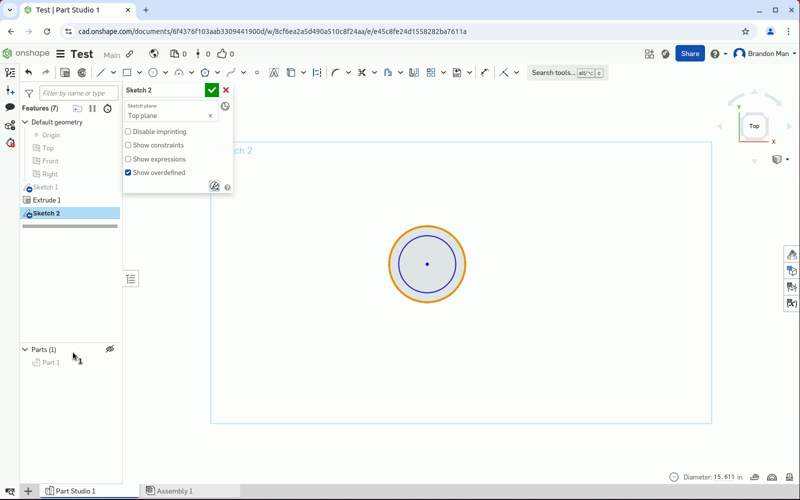
key(shift+e)
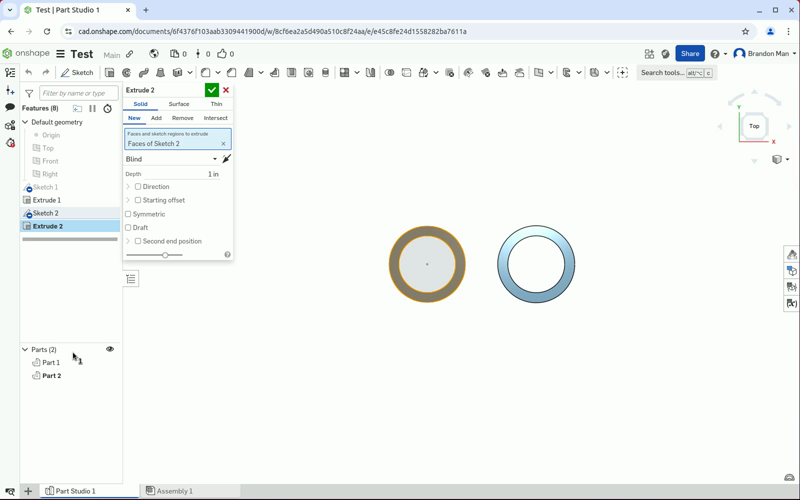
mouse_move(143, 106)
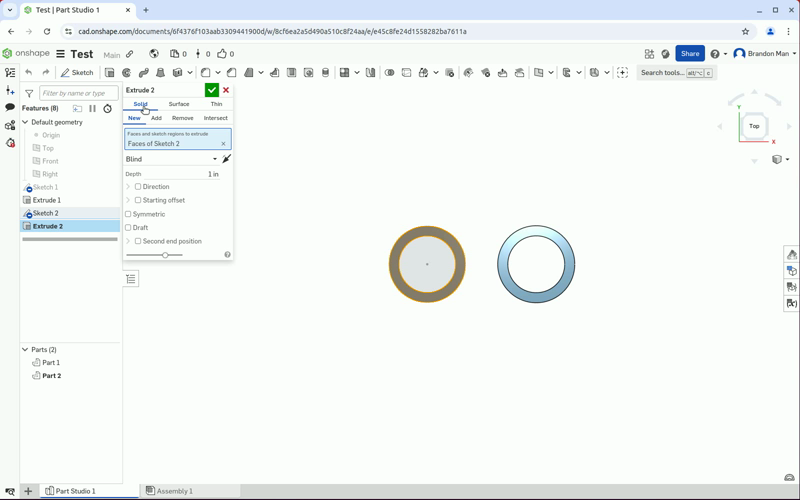
click(143, 106)
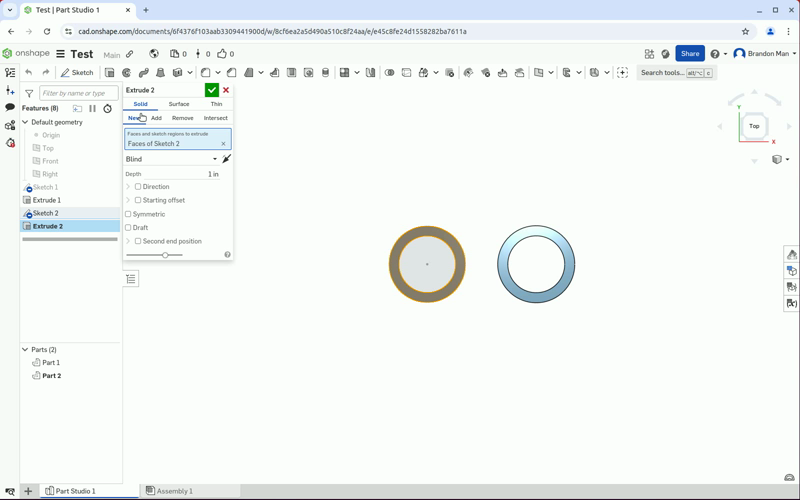
mouse_move(137, 120)
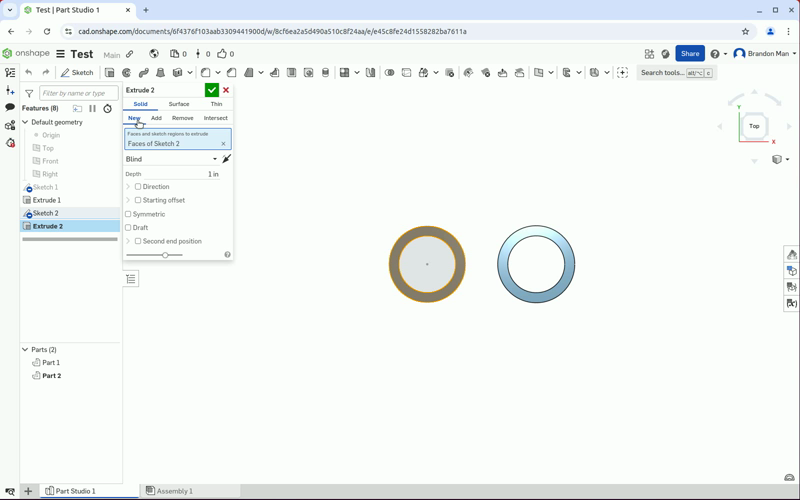
click(137, 120)
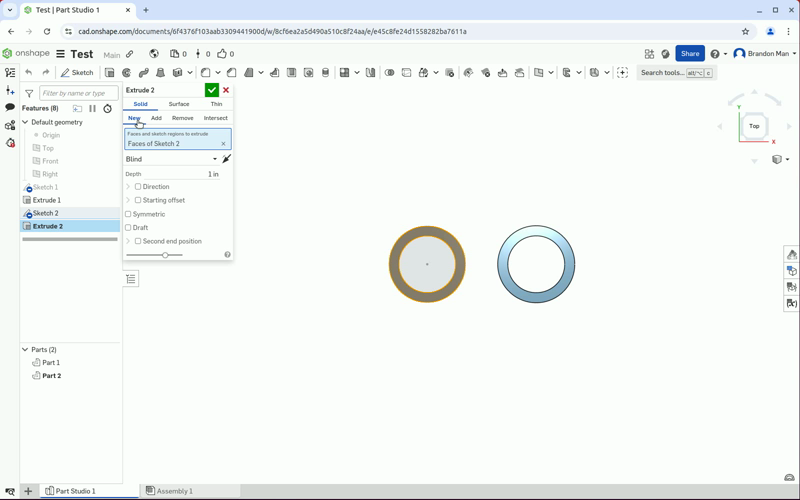
key(tab, 4)
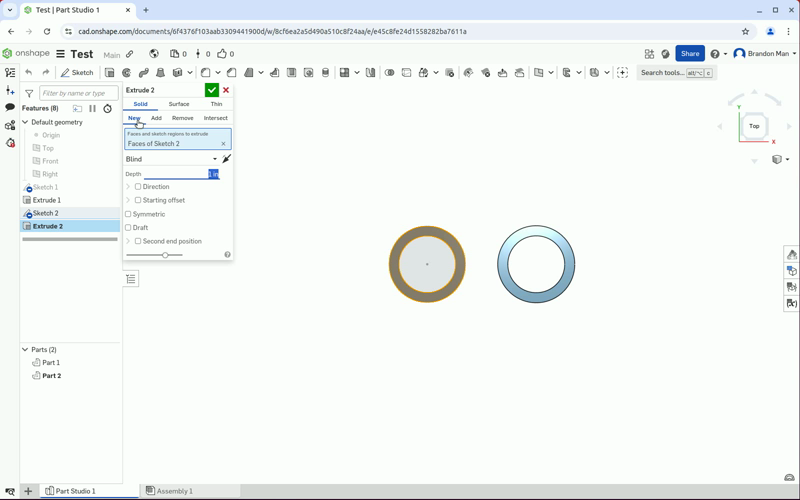
text(11.554)
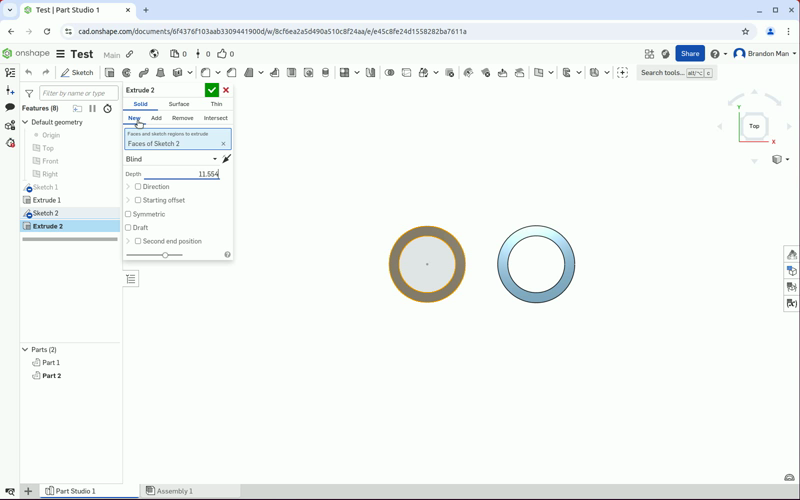
key(enter)
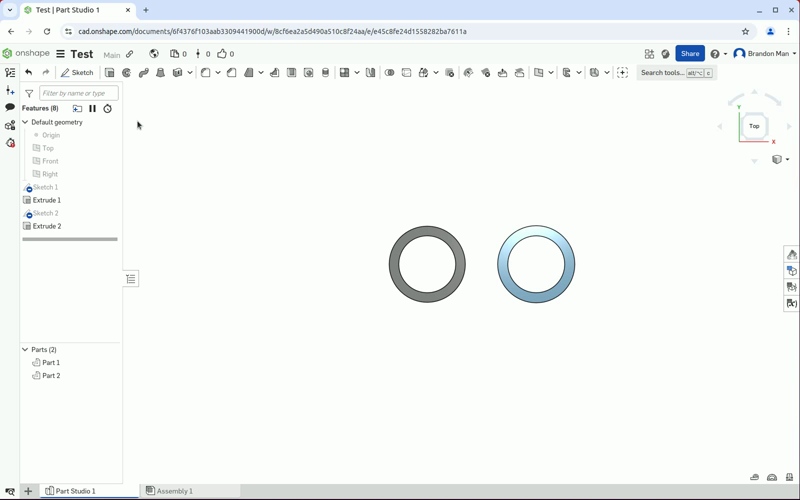
key(shift+h)
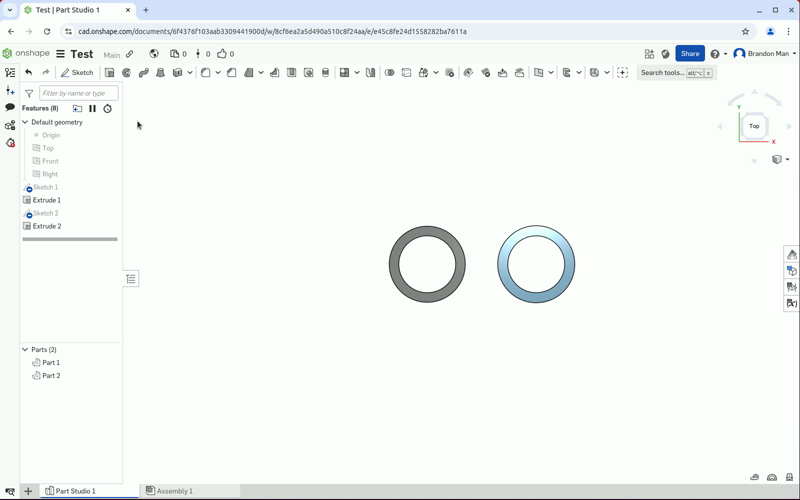
key(shift+h)
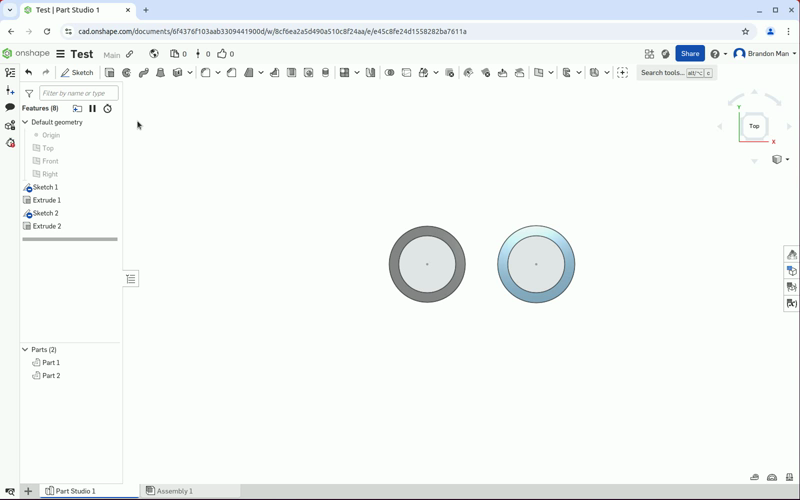
key(shift+7)
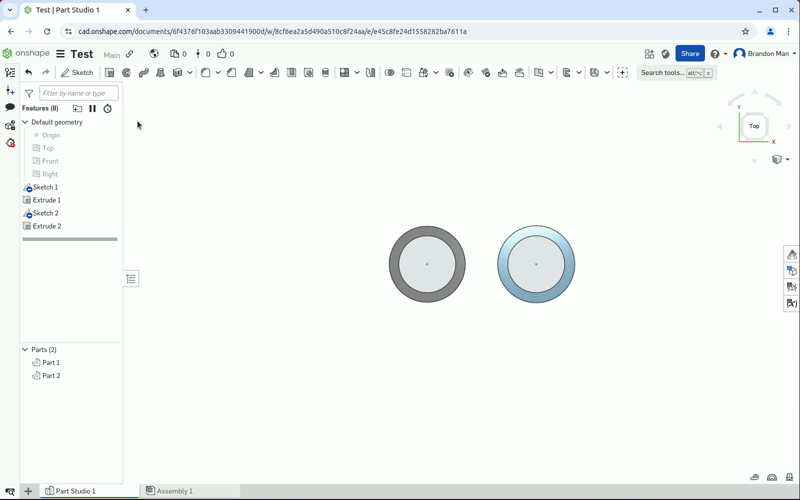
key(up, 3)
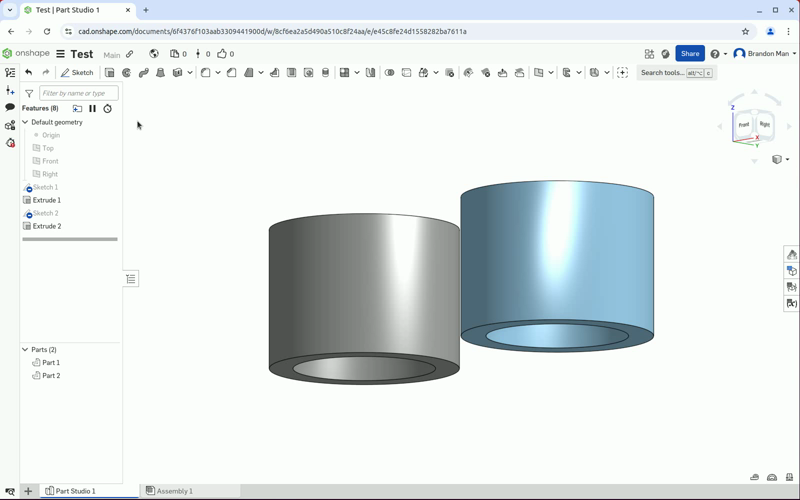
key(left, 3)
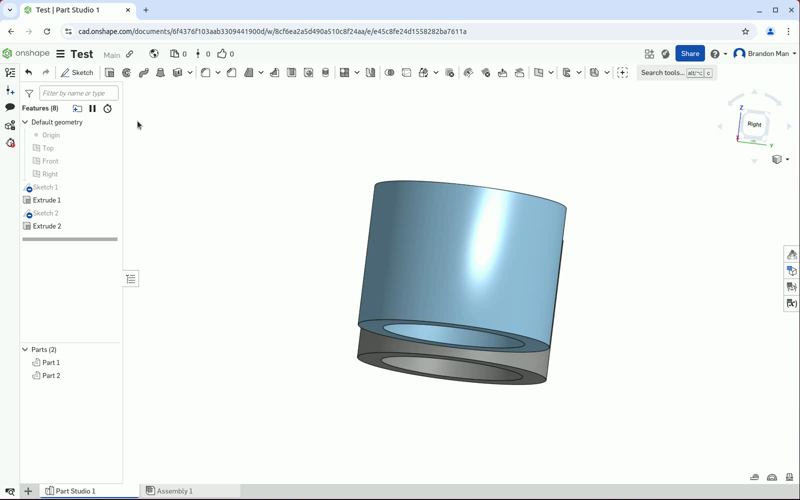
key(right, 3)
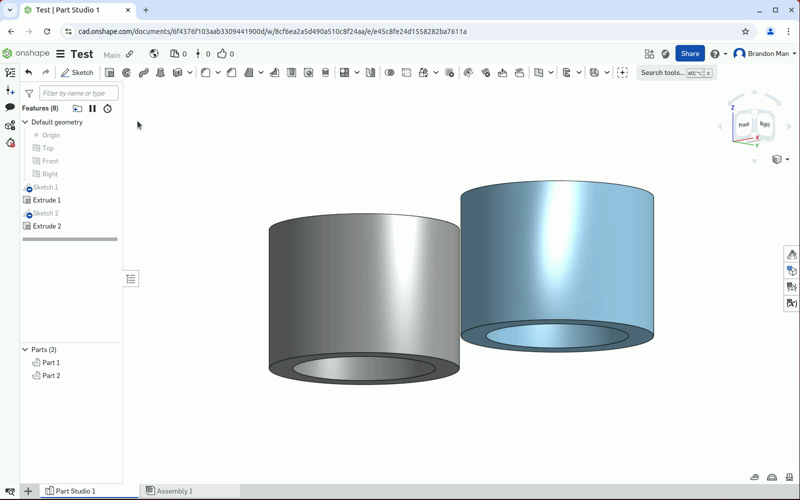
key(down, 3)
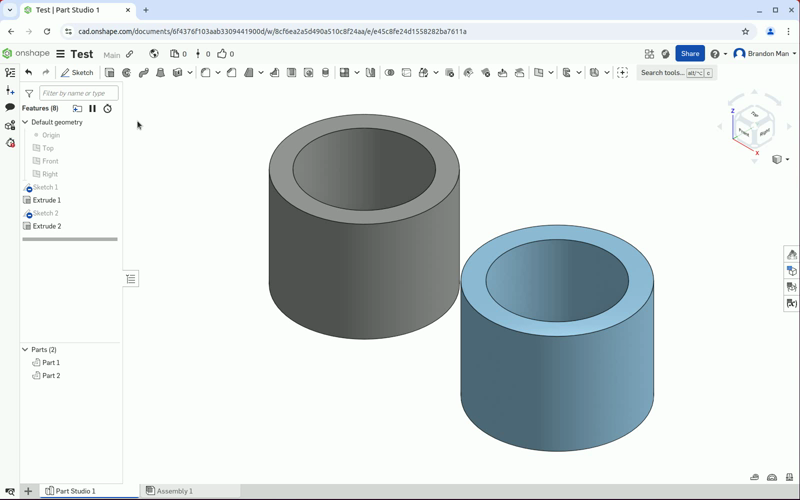
mouse_move(73, 189)
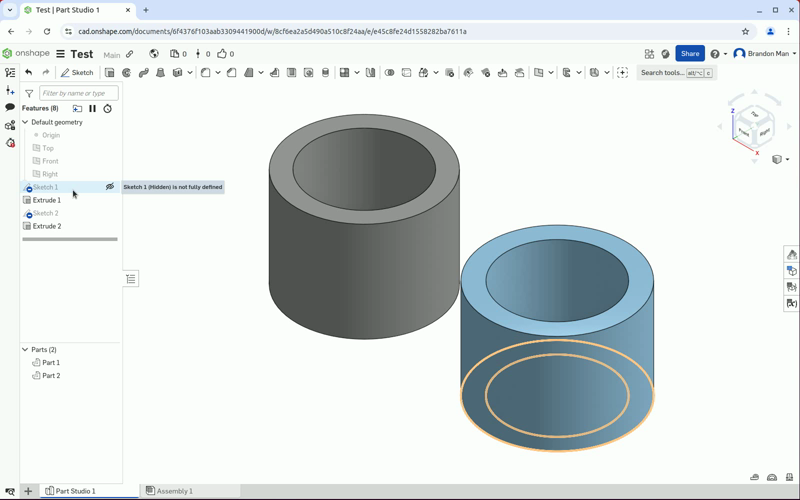
click(73, 189)